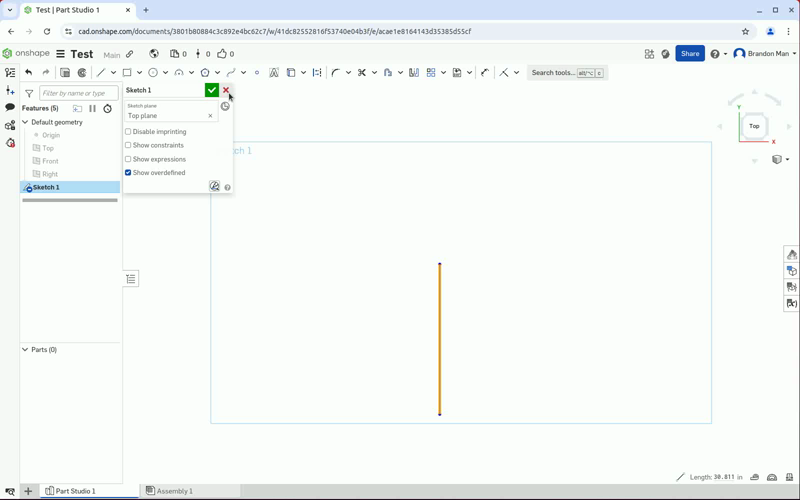
key(shift+h)
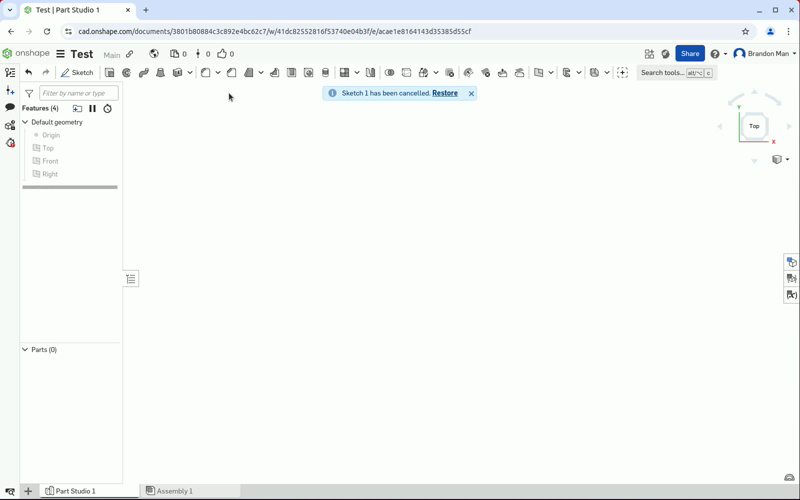
mouse_move(73, 352)
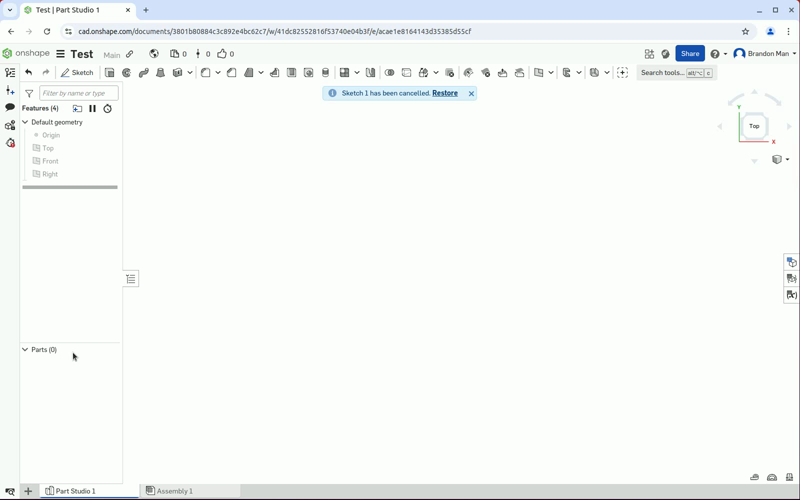
key(y)
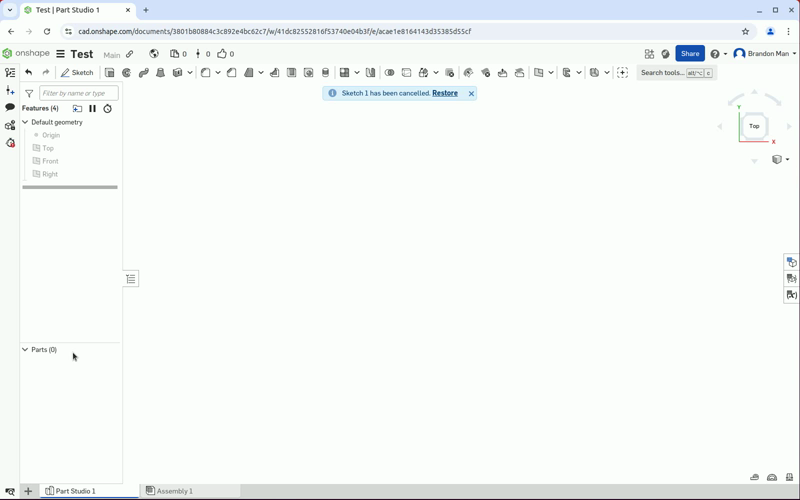
key(shift+p)
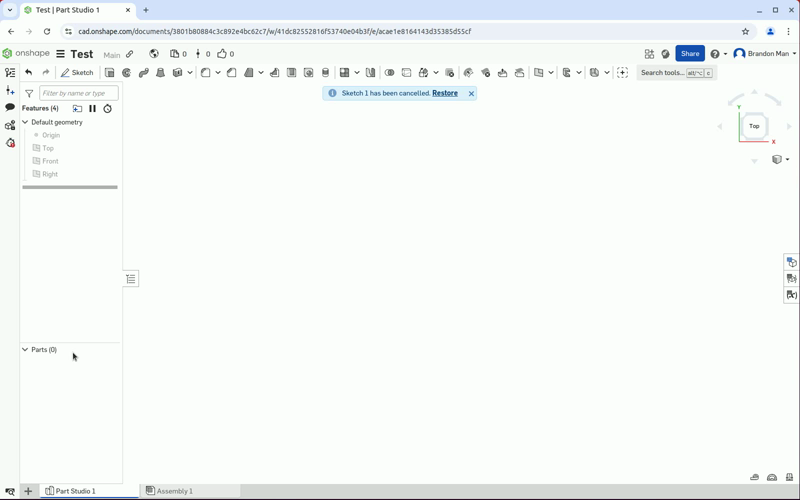
key(space)
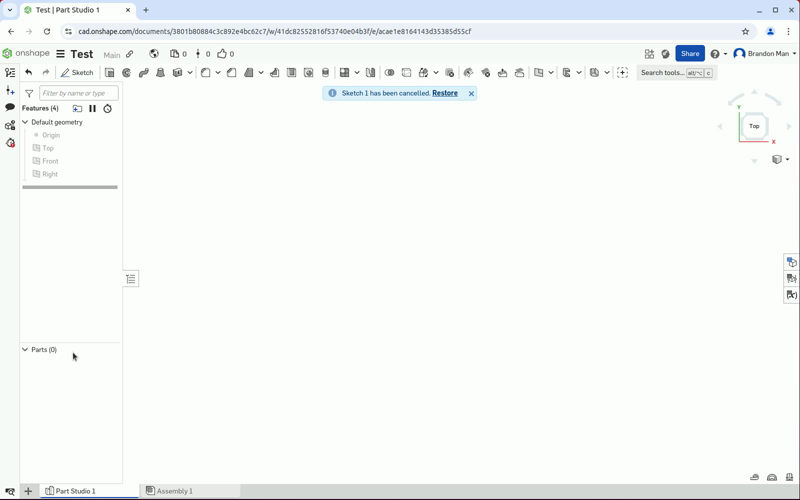
key_down(shift)
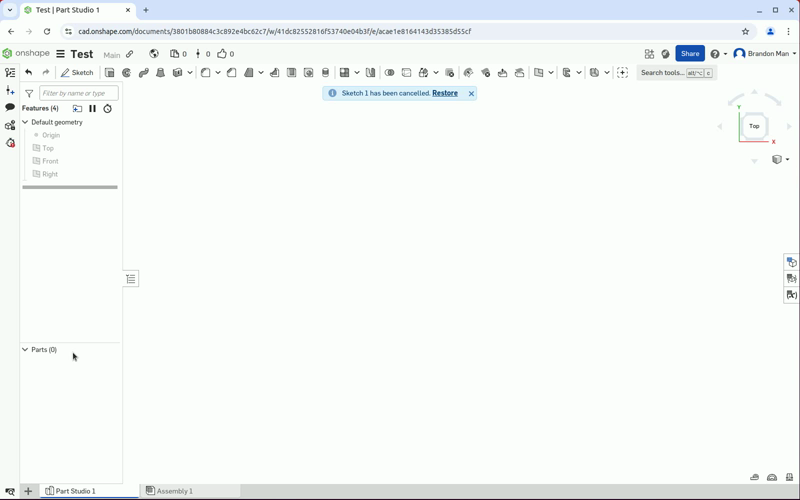
key(up)
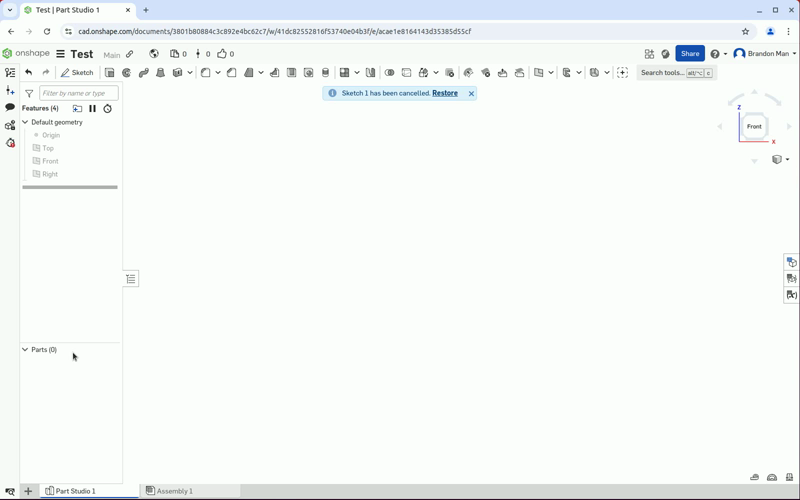
key_up(shift)
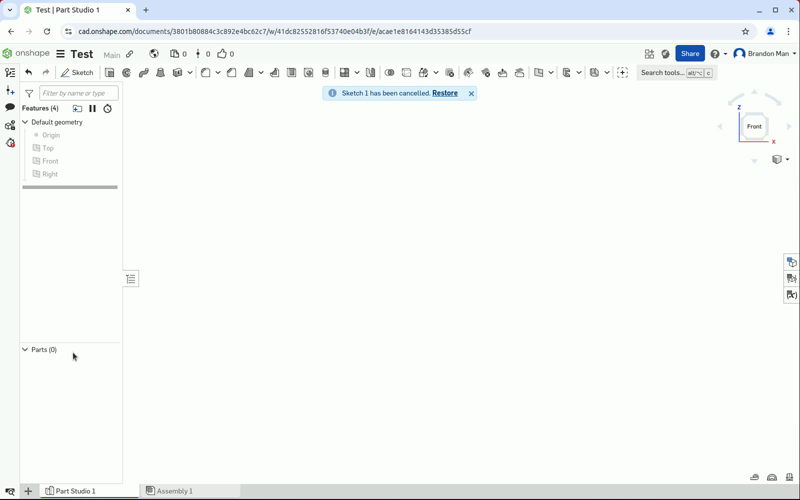
mouse_move(73, 352)
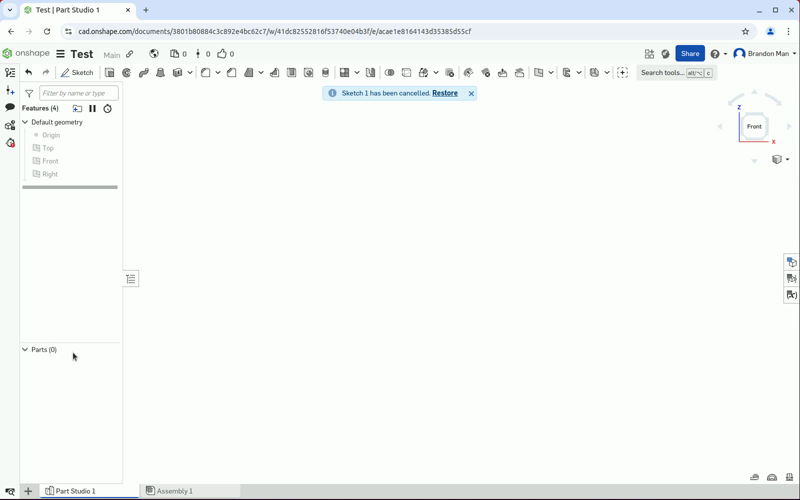
key(shift+y)
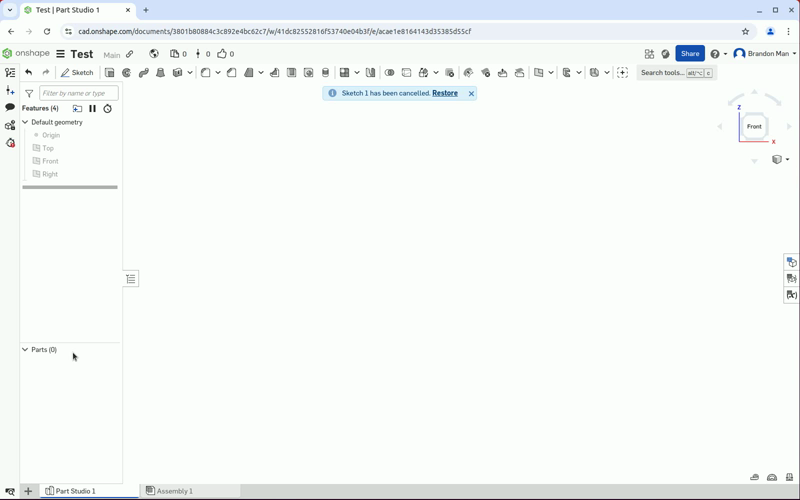
key(shift+s)
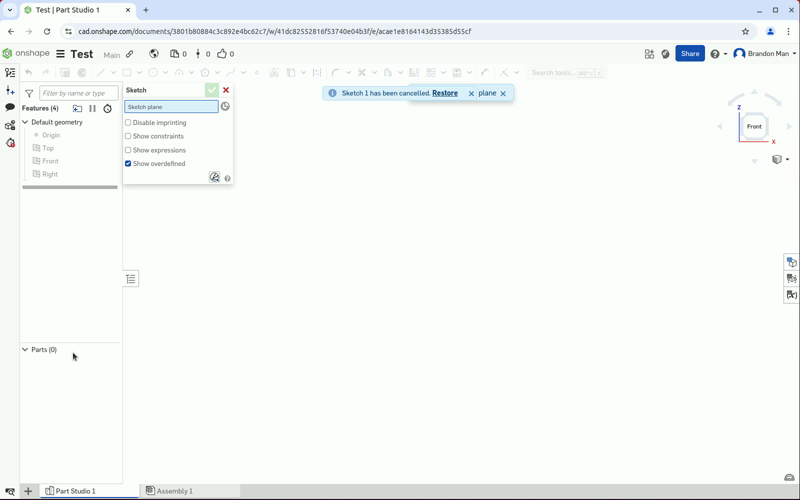
mouse_move(73, 163)
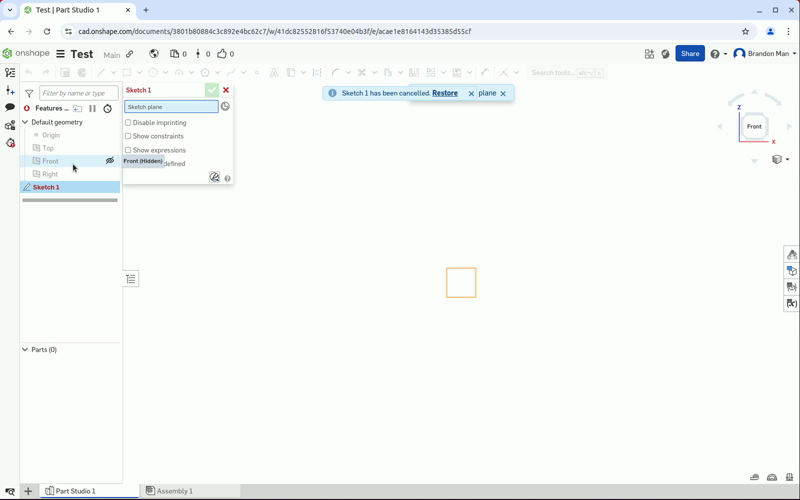
click(73, 163)
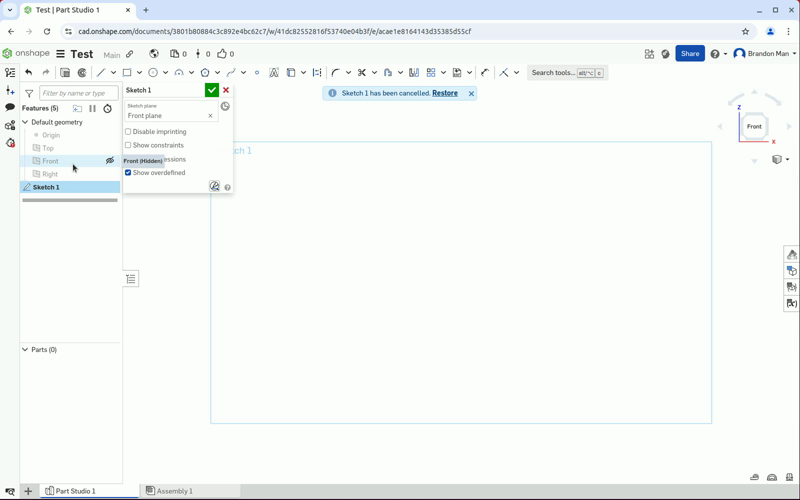
mouse_move(73, 352)
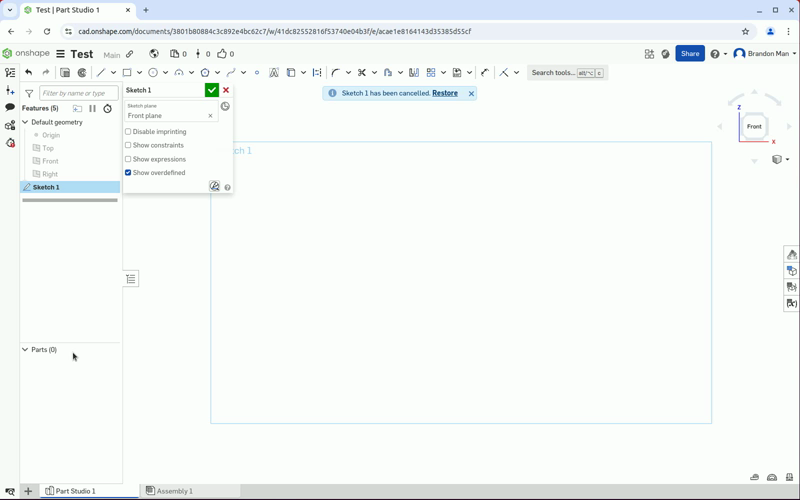
key(y)
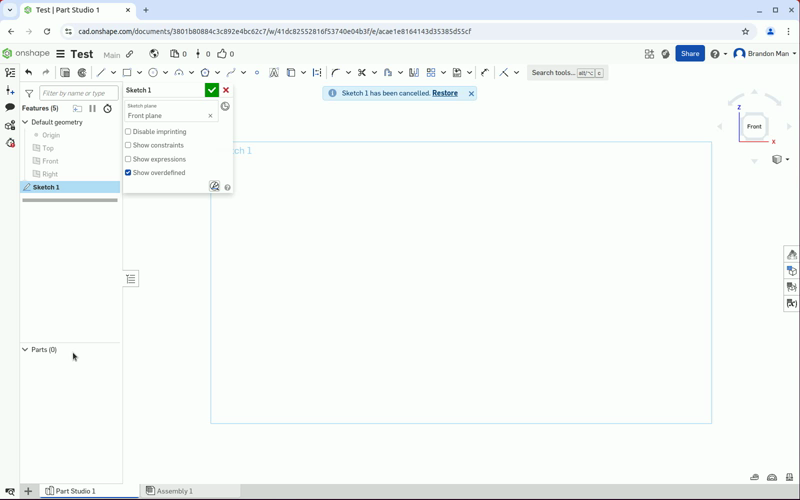
key(c)
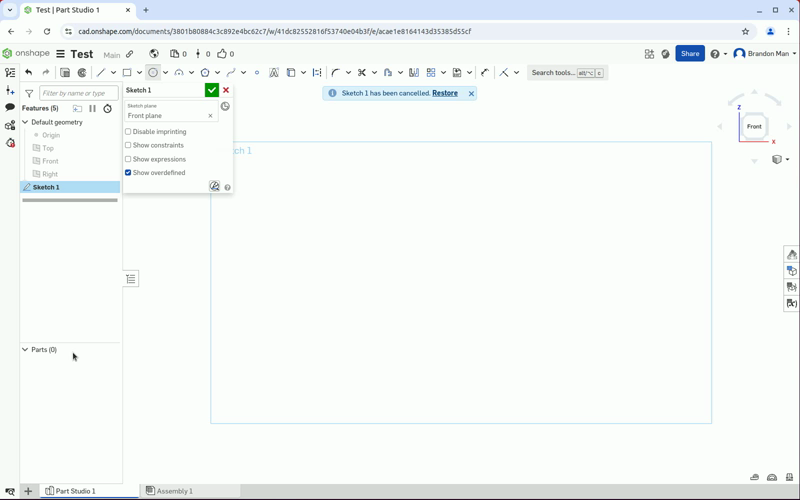
key_down(shift)
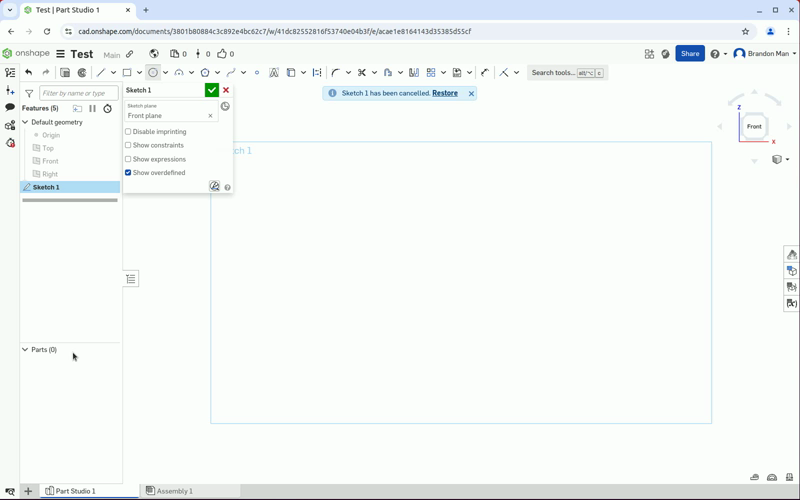
mouse_move(461, 282)
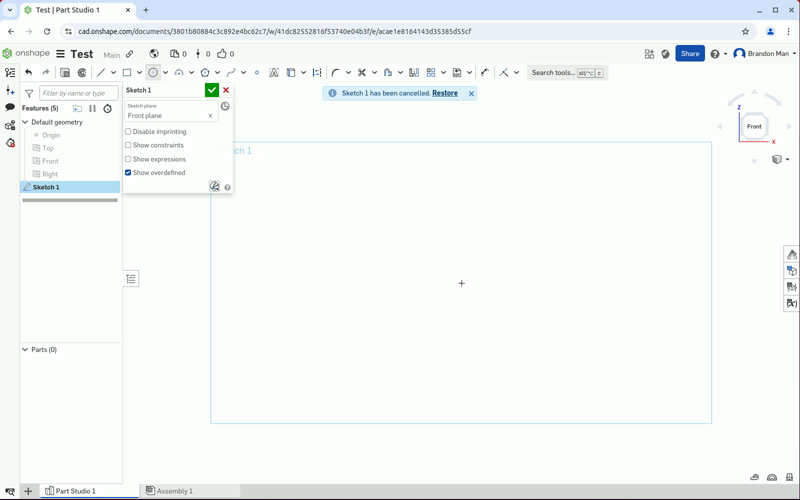
click(461, 282)
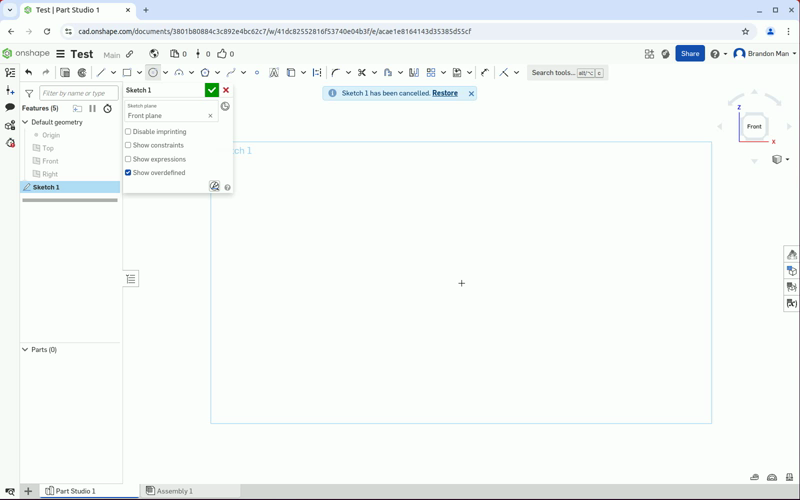
key_up(shift)
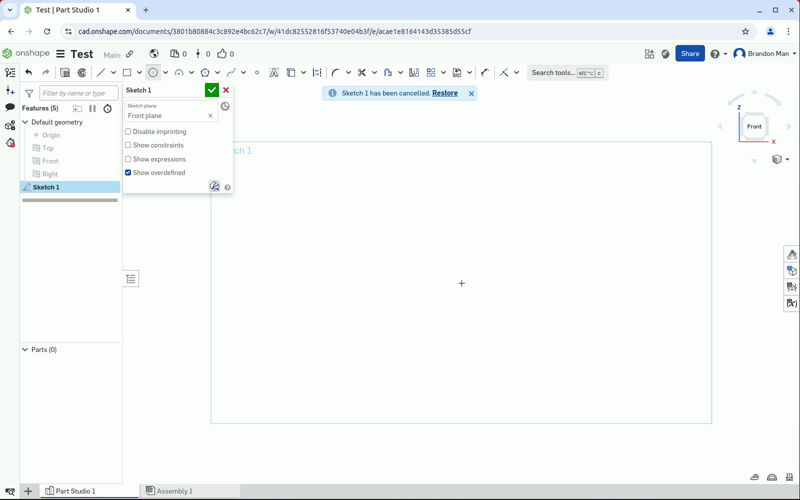
mouse_move(507, 282)
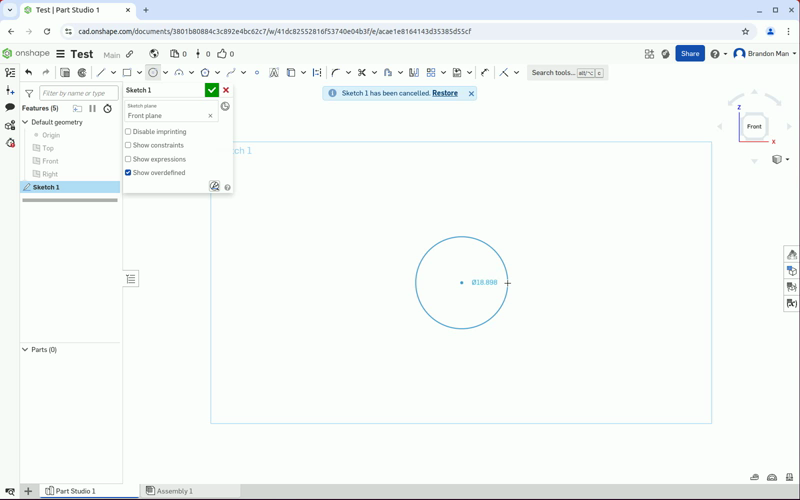
click(507, 282)
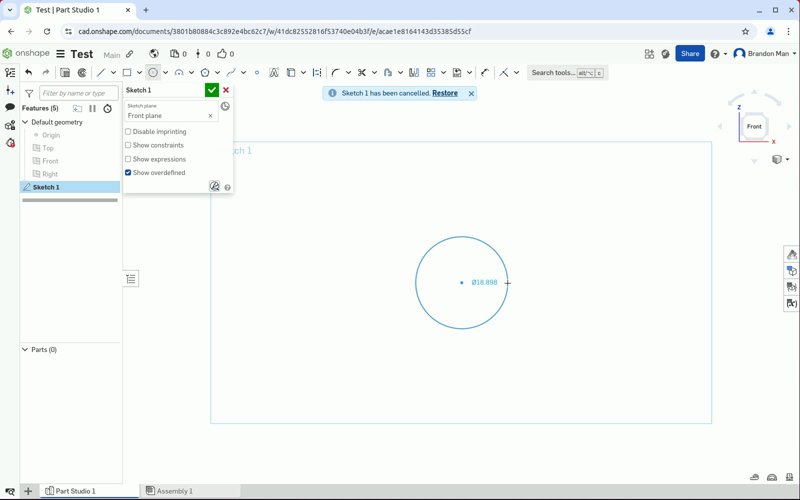
key(esc)
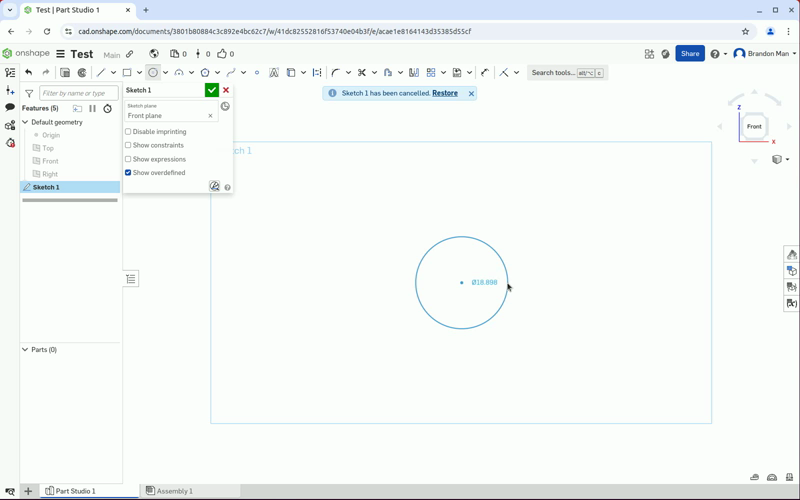
mouse_move(472, 297)
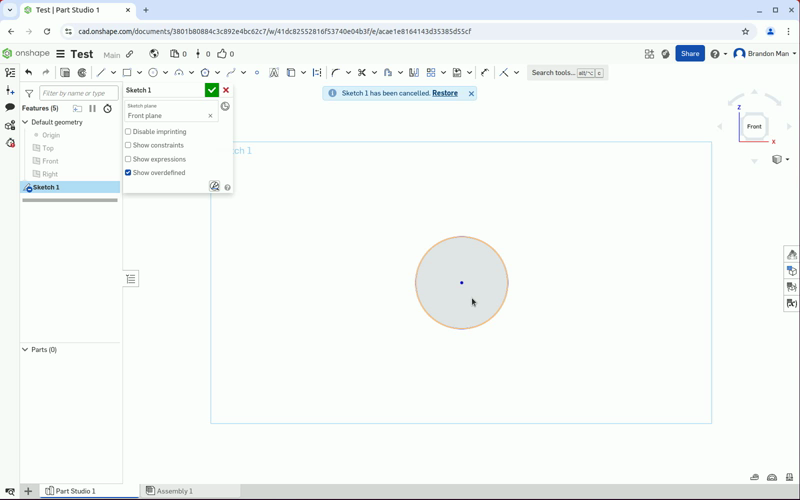
click(472, 297)
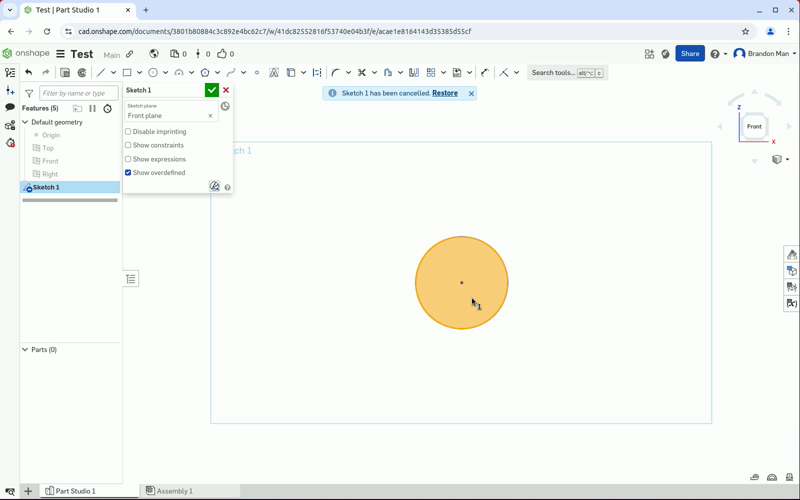
mouse_move(73, 352)
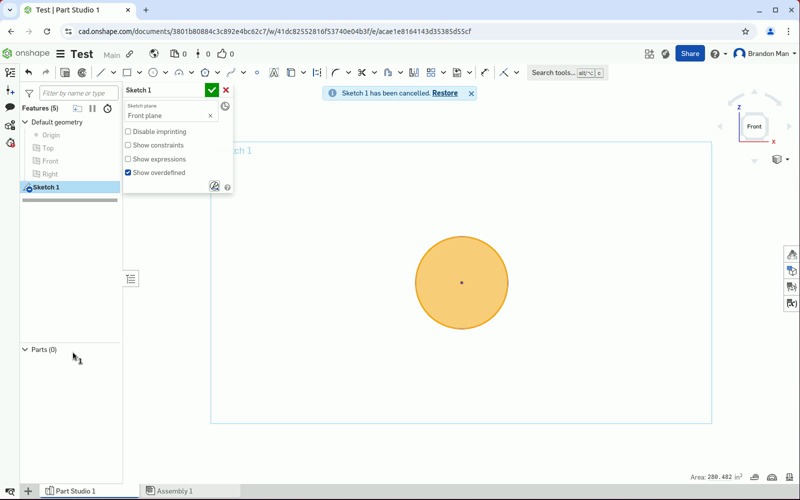
key(shift+y)
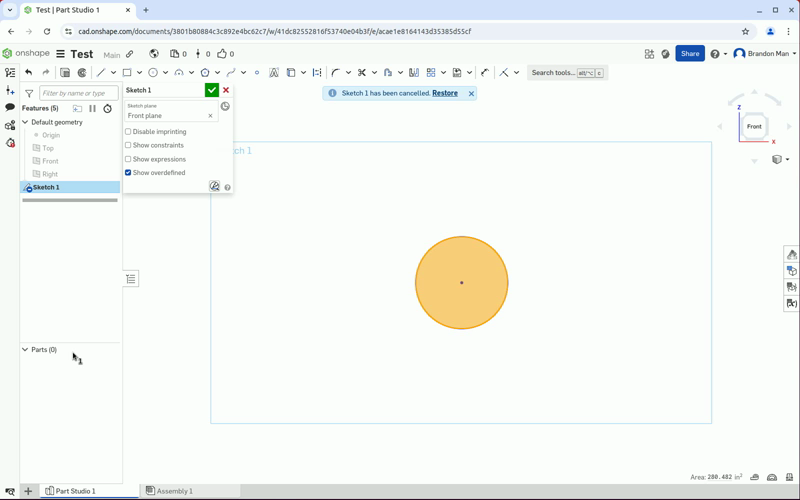
key(shift+e)
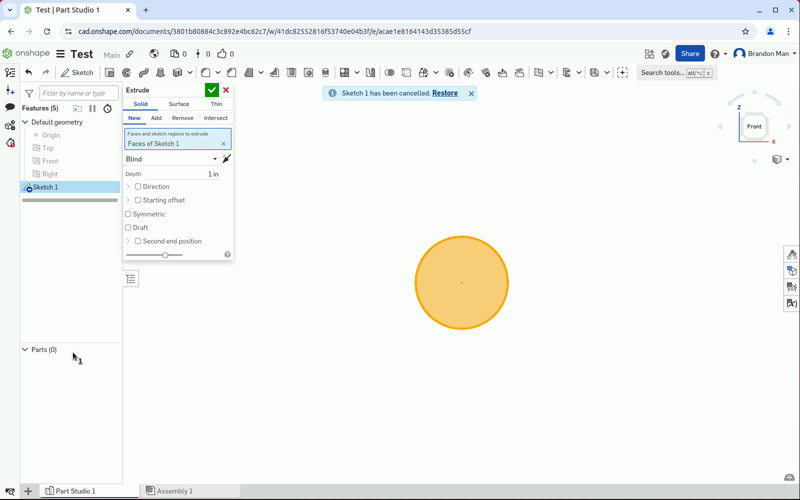
mouse_move(143, 106)
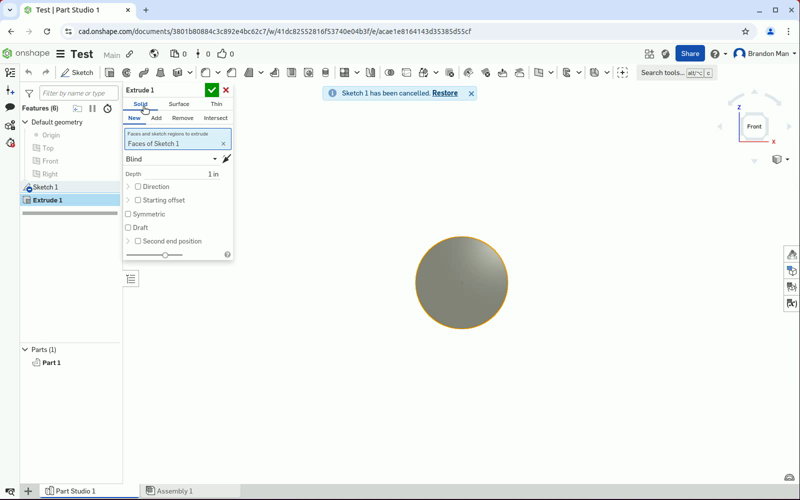
click(143, 106)
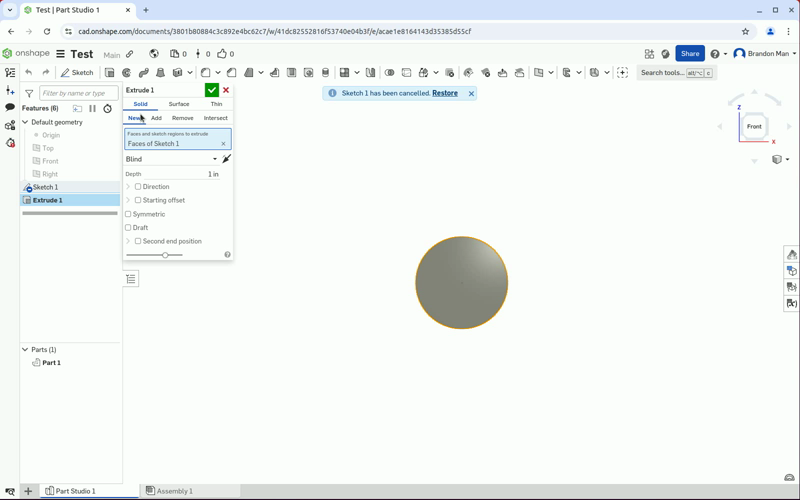
mouse_move(137, 120)
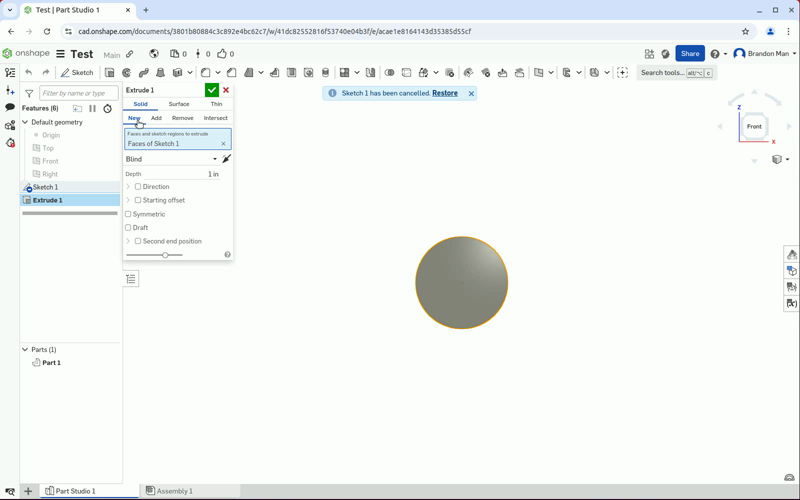
click(137, 120)
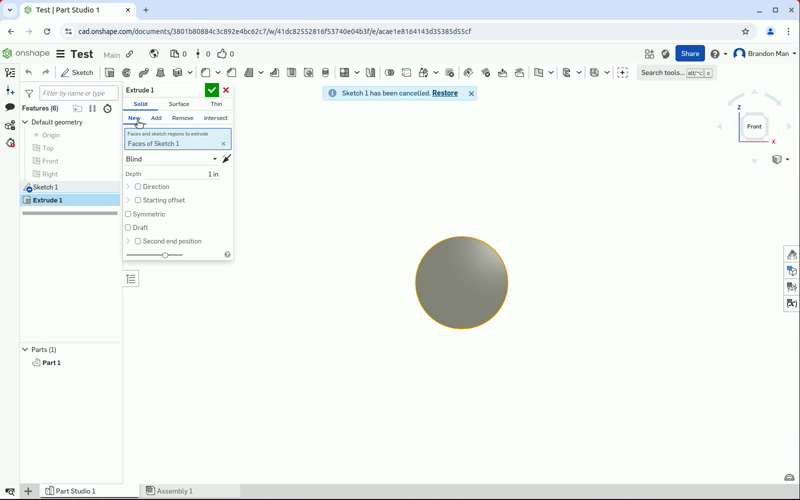
key(tab, 4)
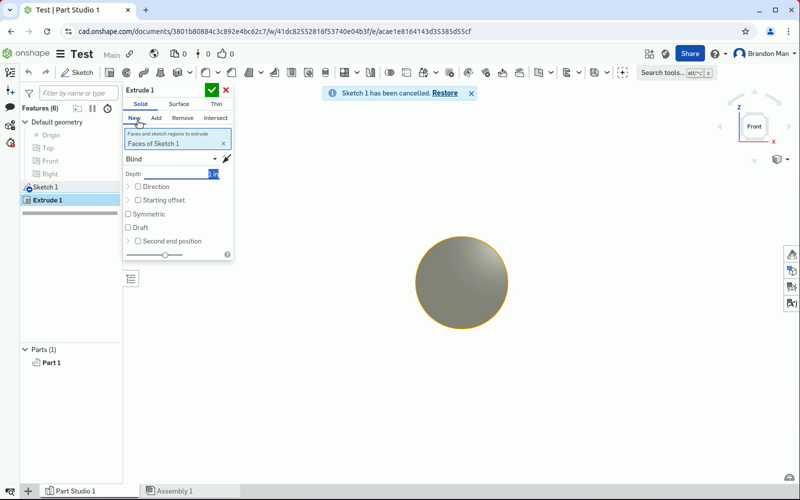
text(9.147)
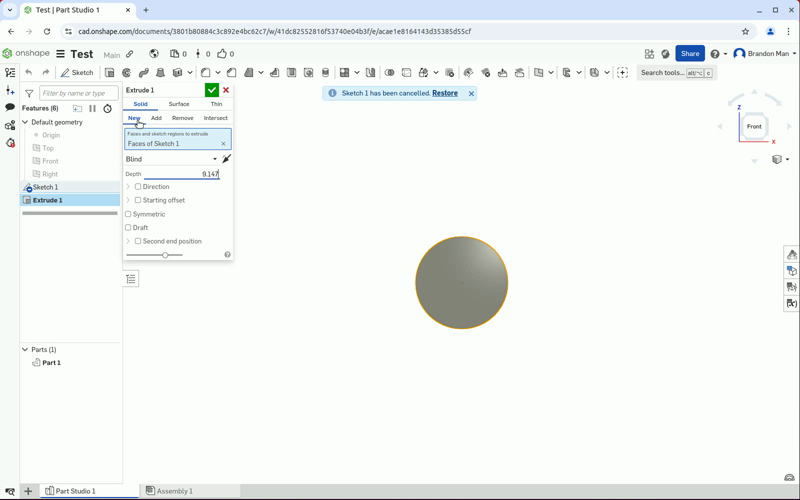
key(enter)
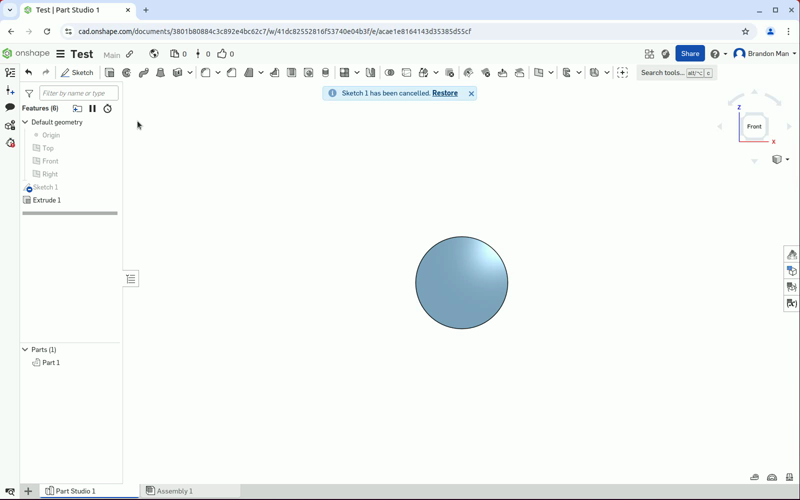
key(shift+h)
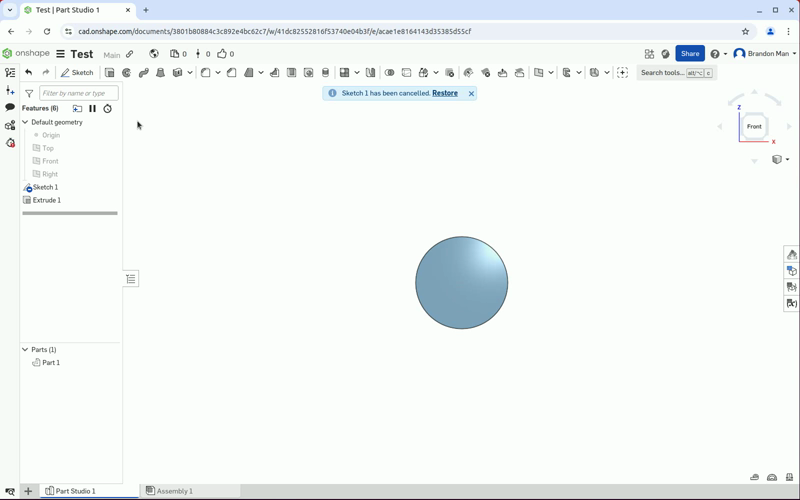
key(shift+h)
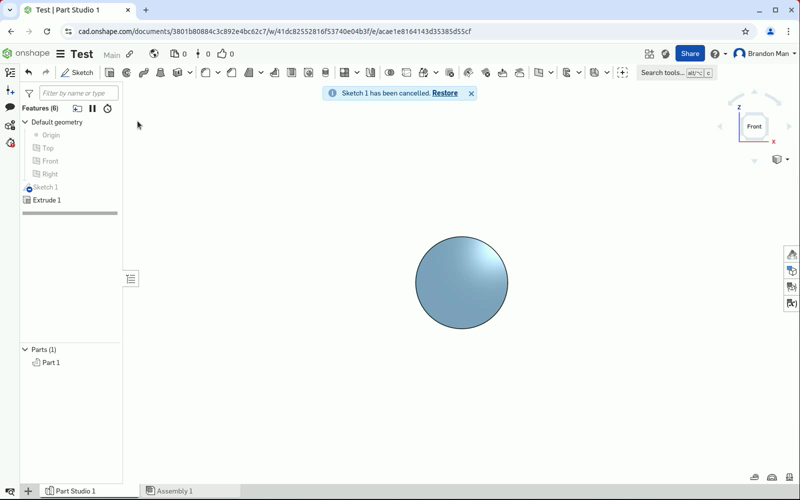
mouse_move(73, 189)
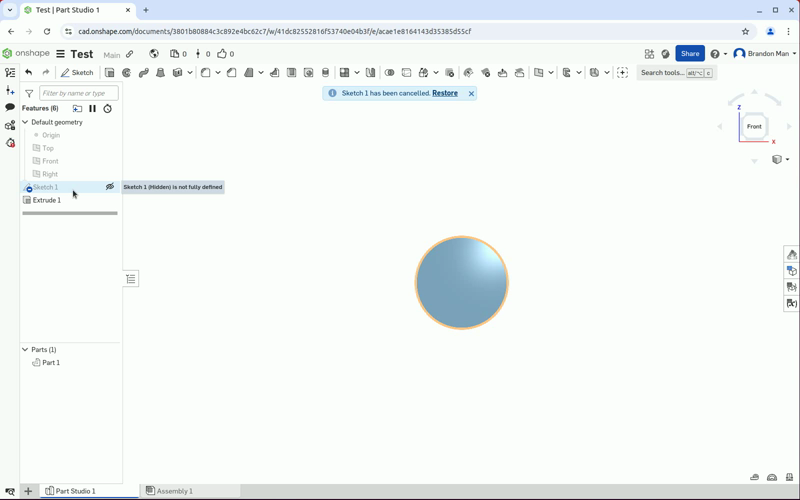
click(73, 189)
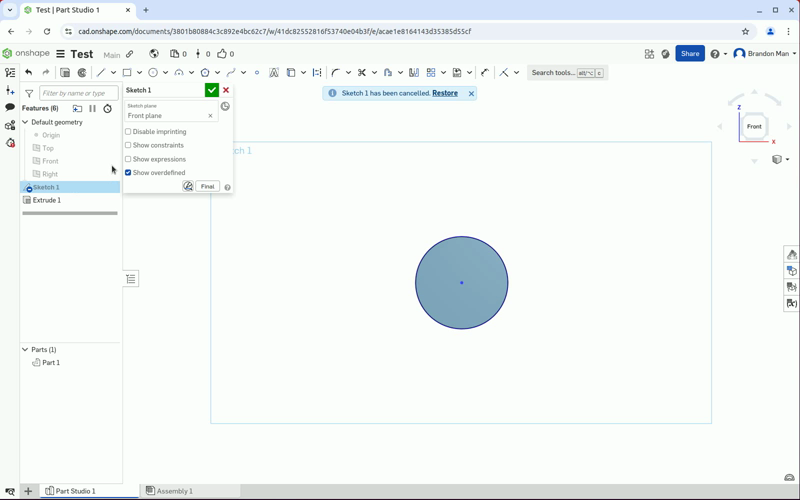
mouse_move(229, 92)
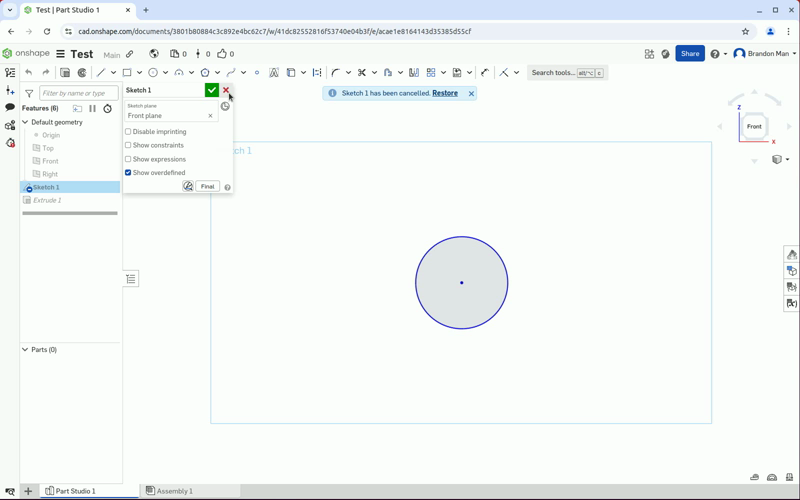
click(229, 92)
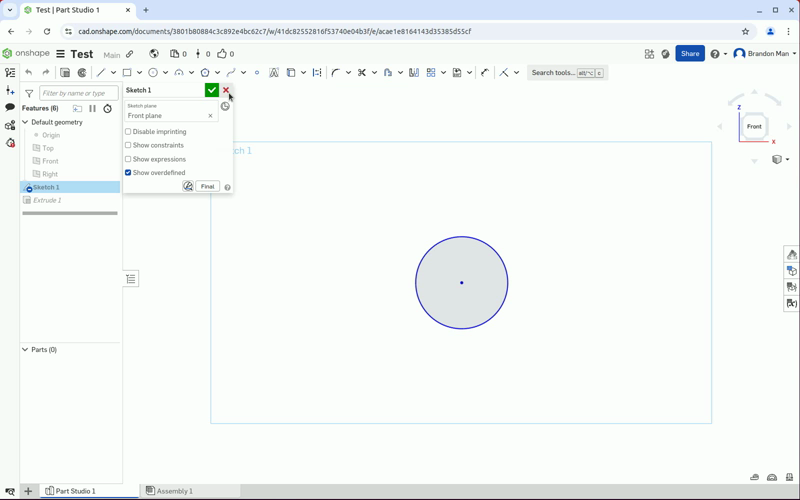
key(shift+s)
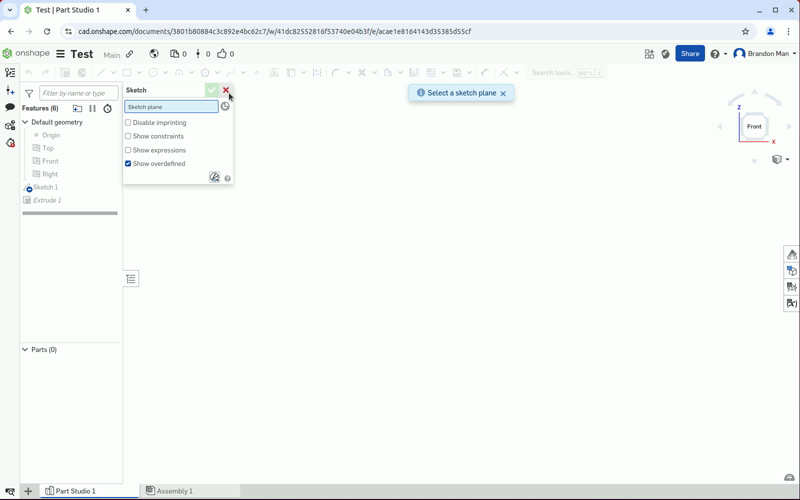
mouse_move(73, 163)
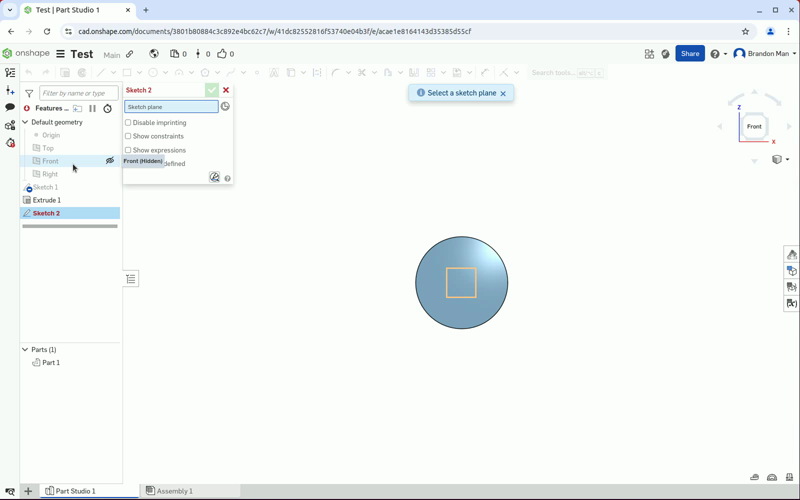
click(73, 163)
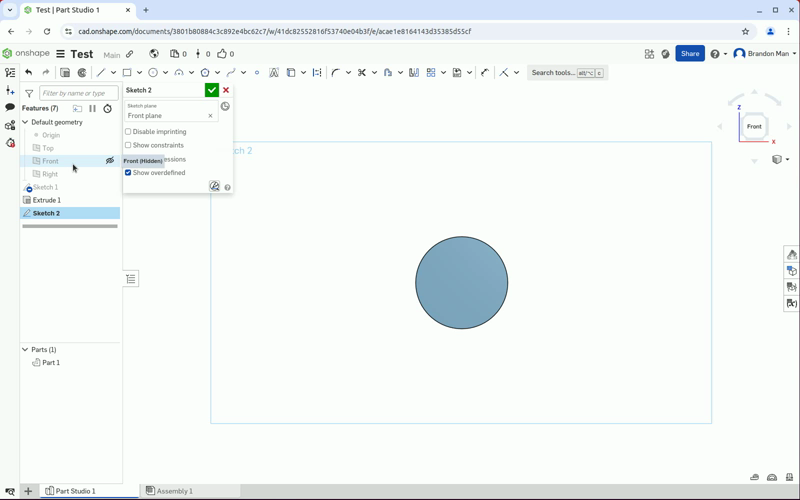
mouse_move(73, 352)
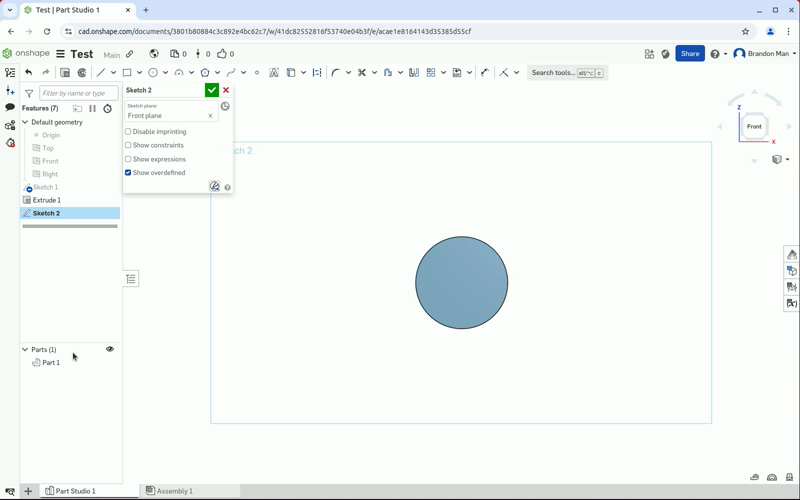
key(y)
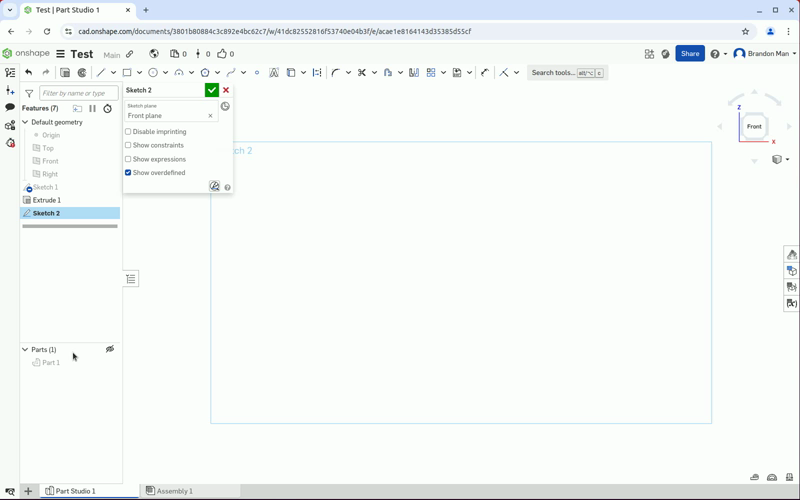
key(c)
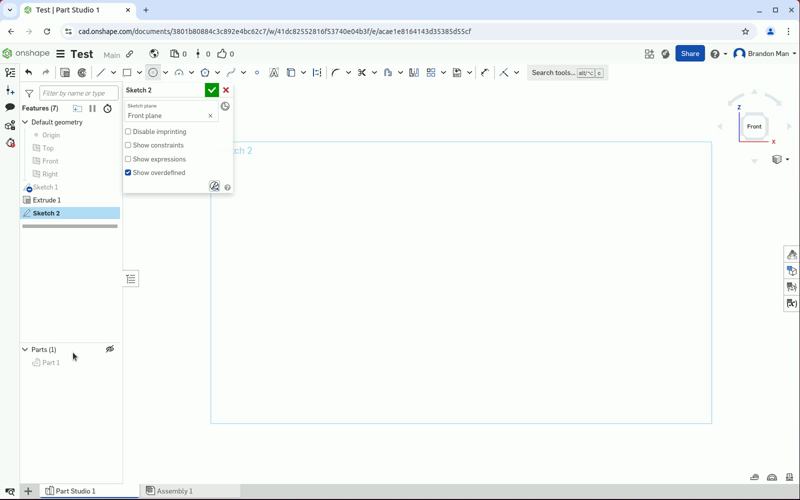
key_down(shift)
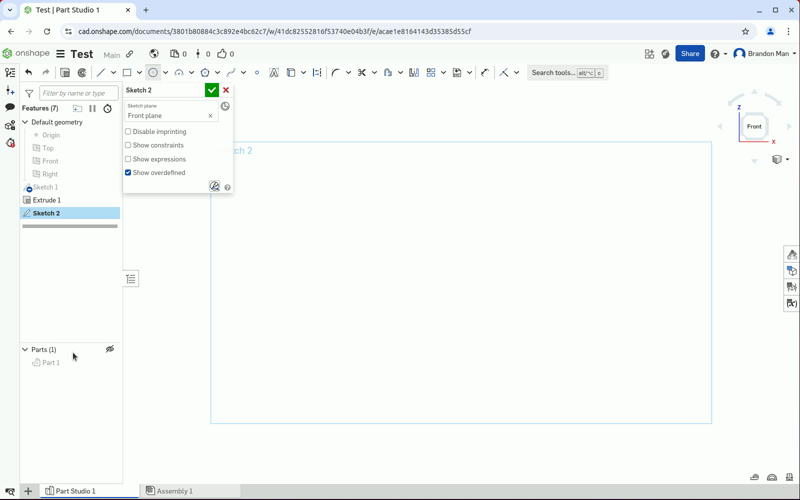
mouse_move(461, 282)
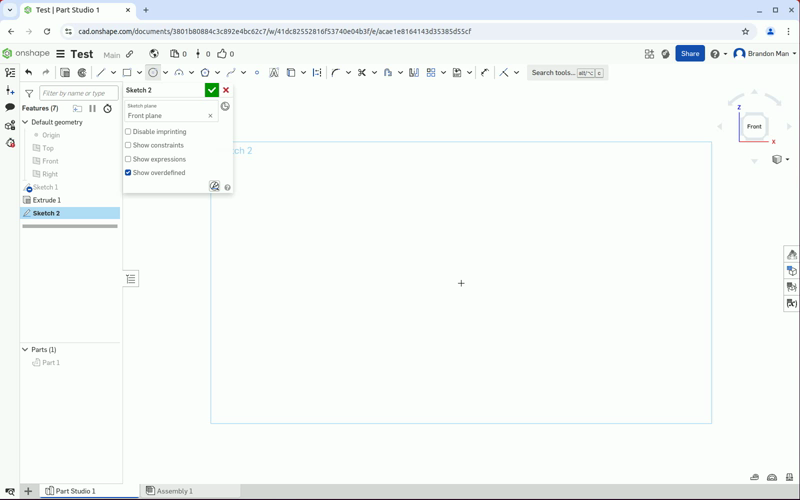
click(461, 282)
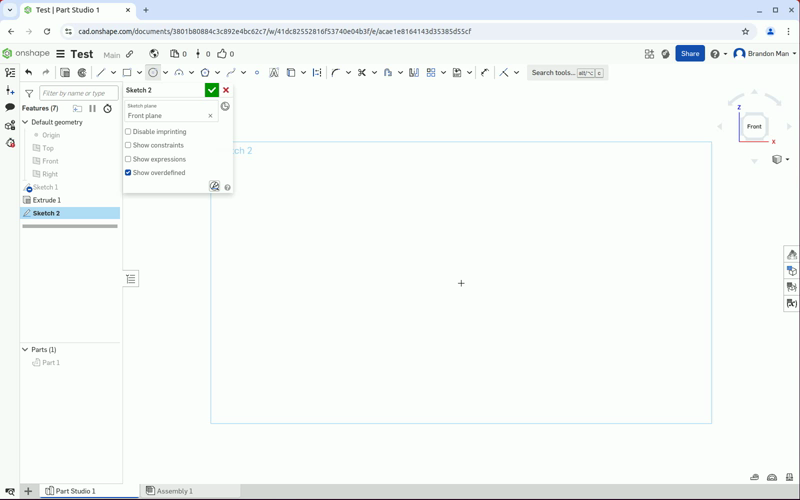
key_up(shift)
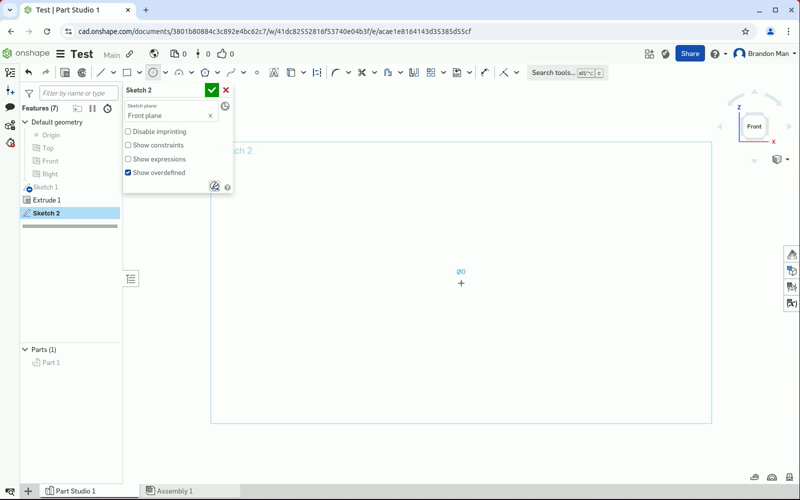
mouse_move(574, 282)
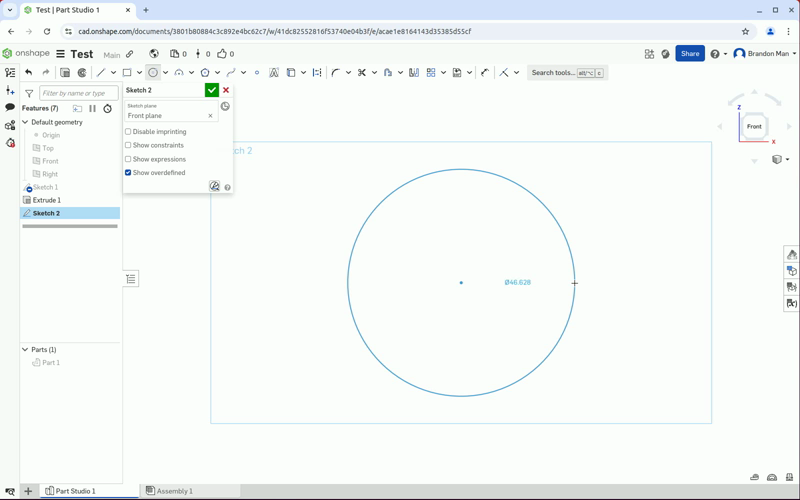
click(574, 282)
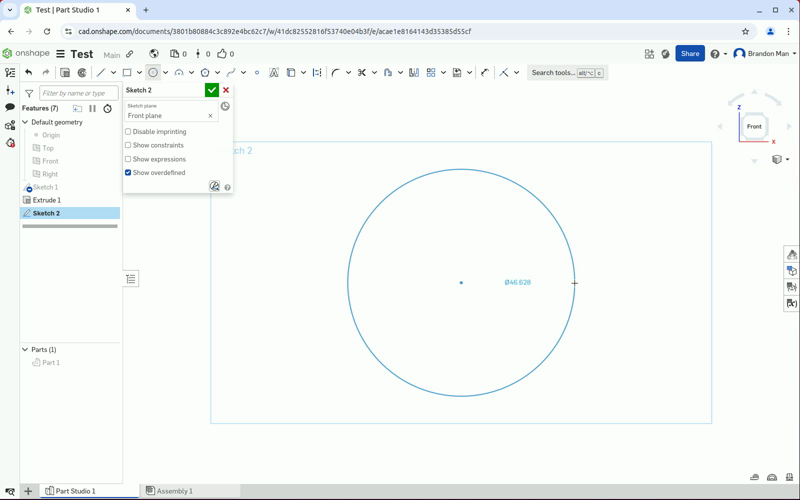
key(esc)
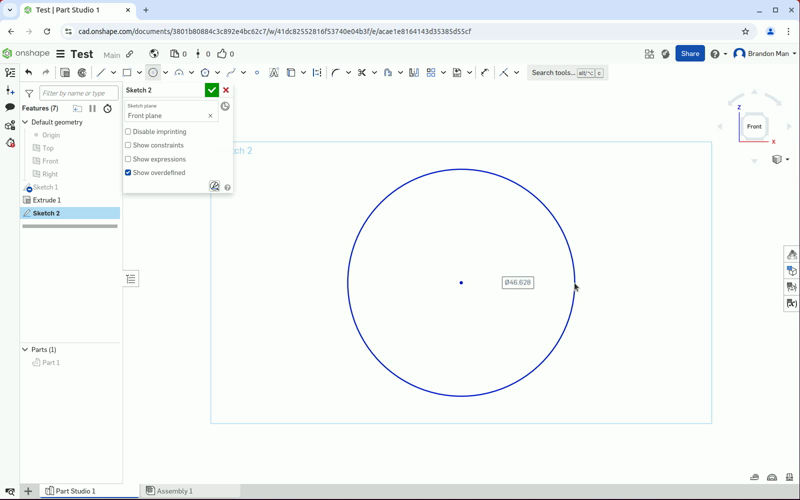
mouse_move(437, 228)
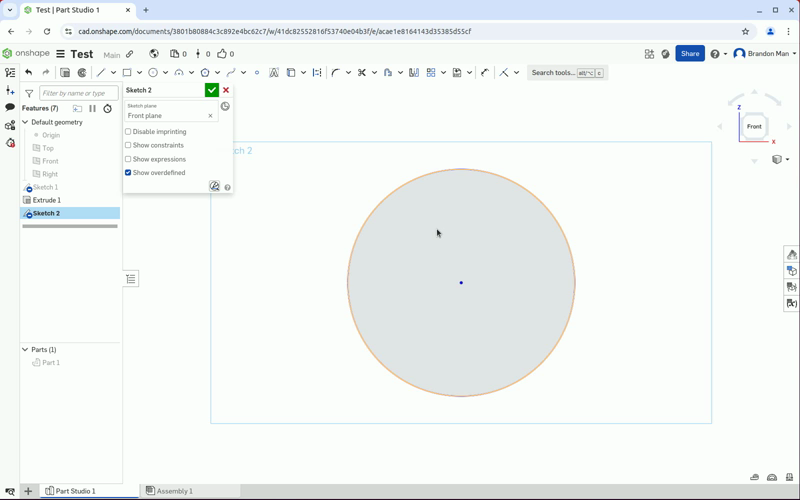
click(437, 228)
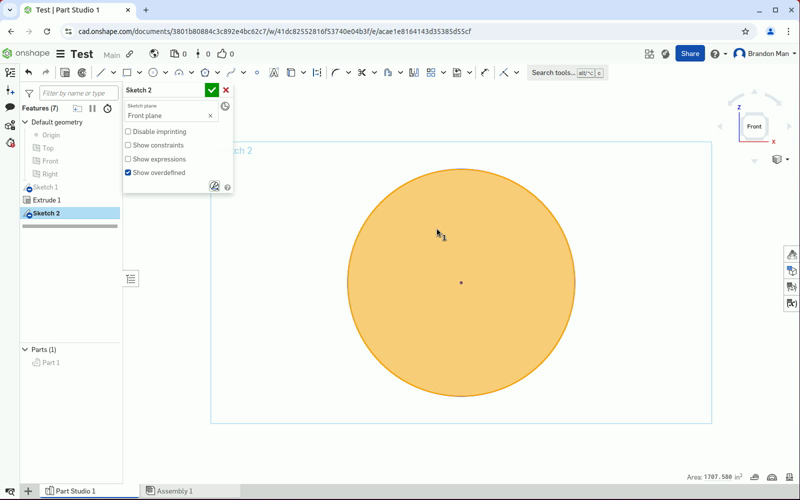
mouse_move(73, 352)
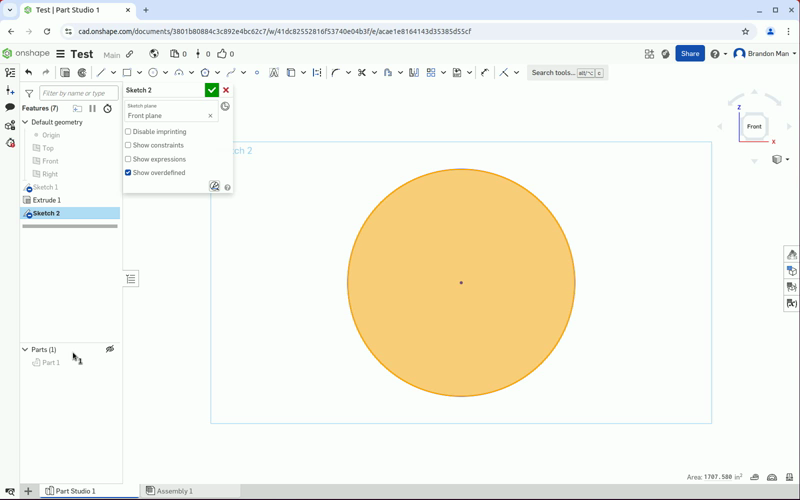
key(shift+y)
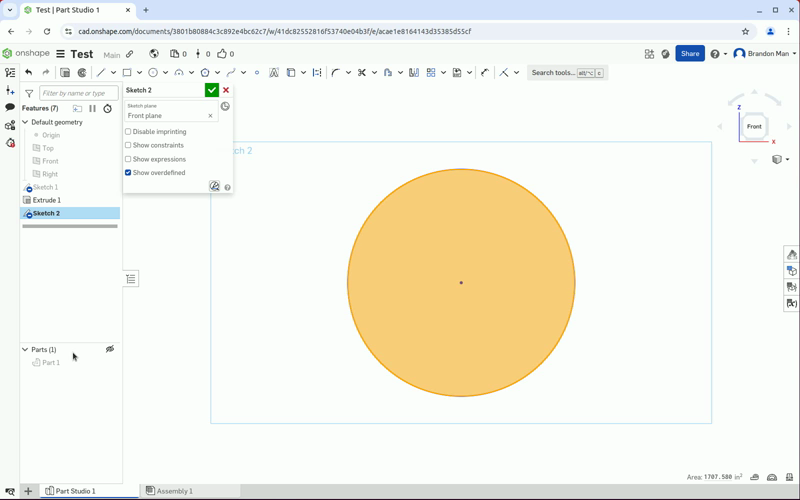
key(shift+e)
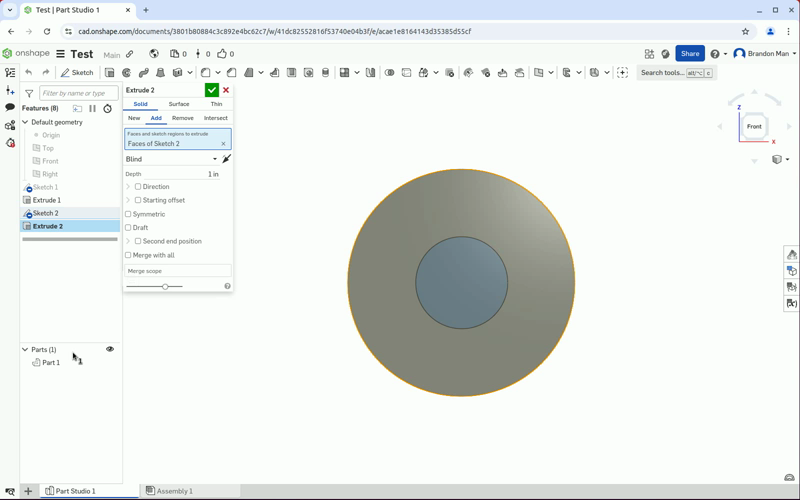
mouse_move(143, 106)
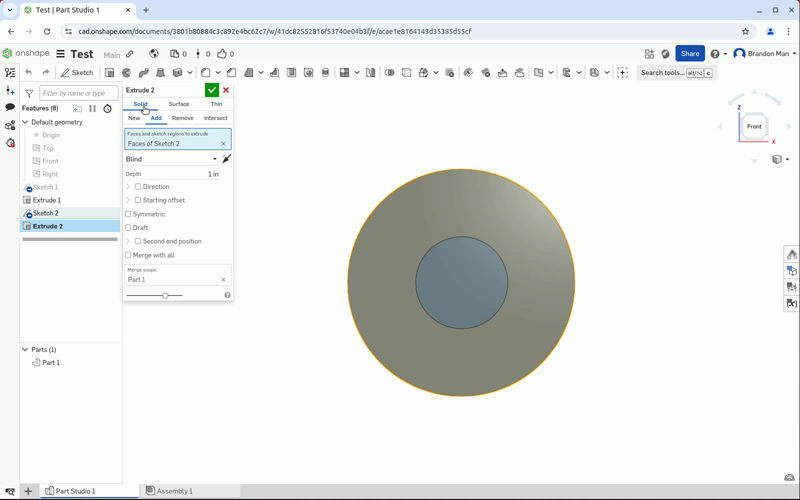
click(143, 106)
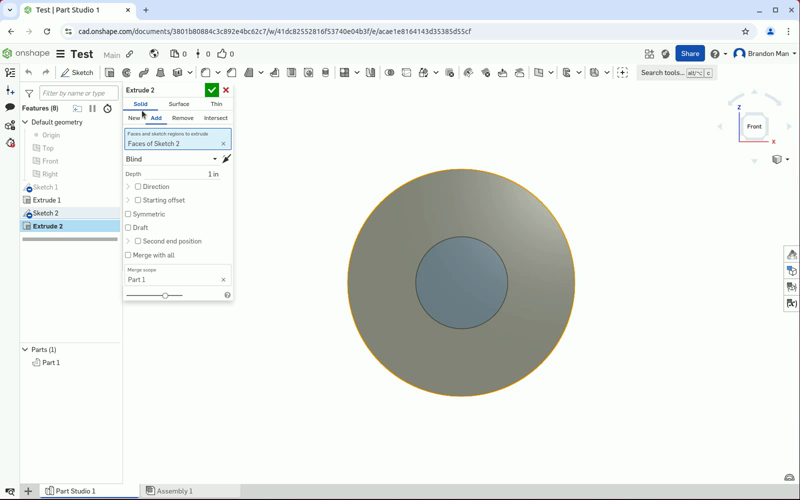
mouse_move(137, 120)
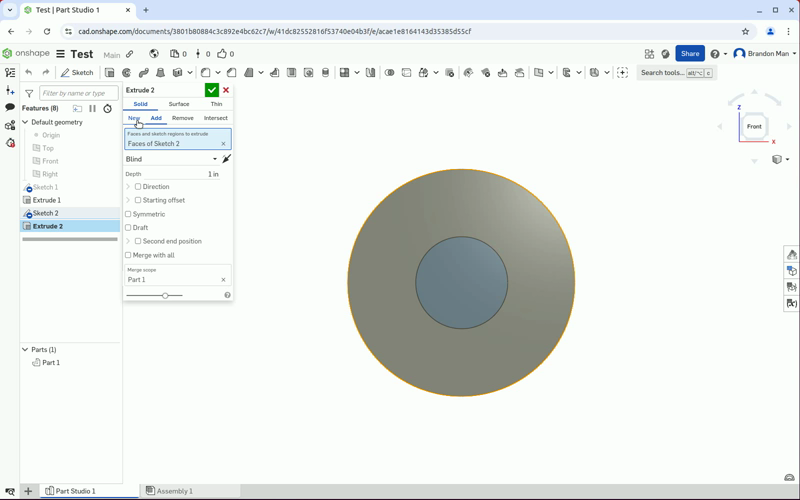
click(137, 120)
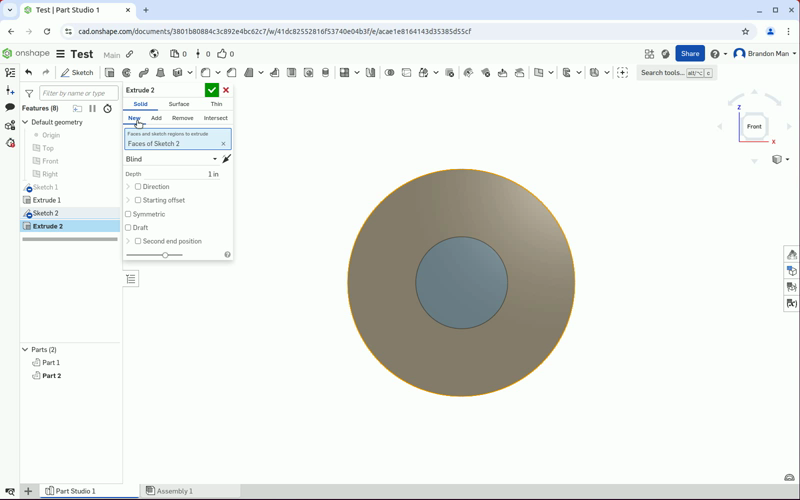
key(tab, 4)
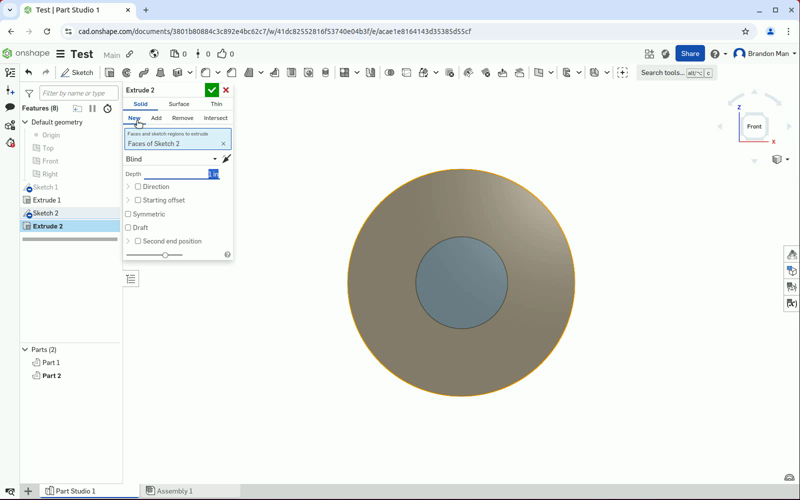
text(3.611)
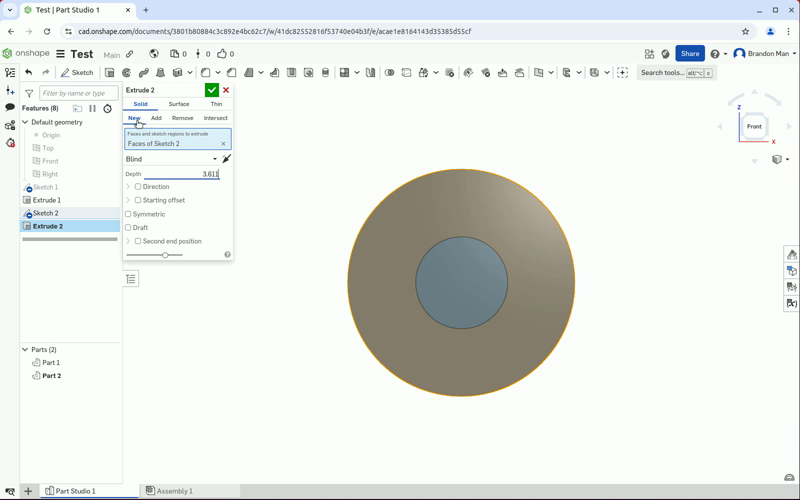
key(enter)
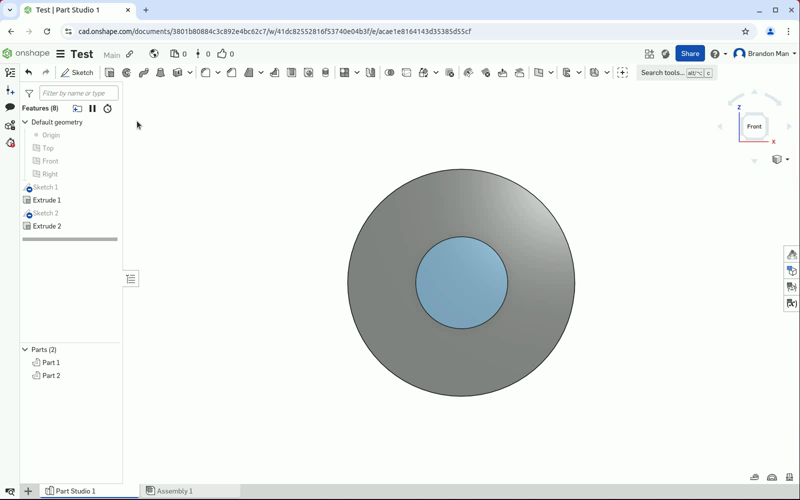
key(shift+h)
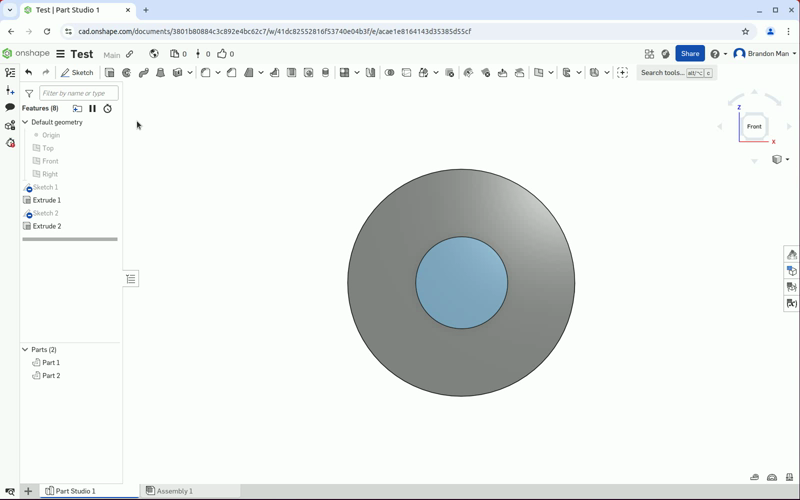
key(shift+h)
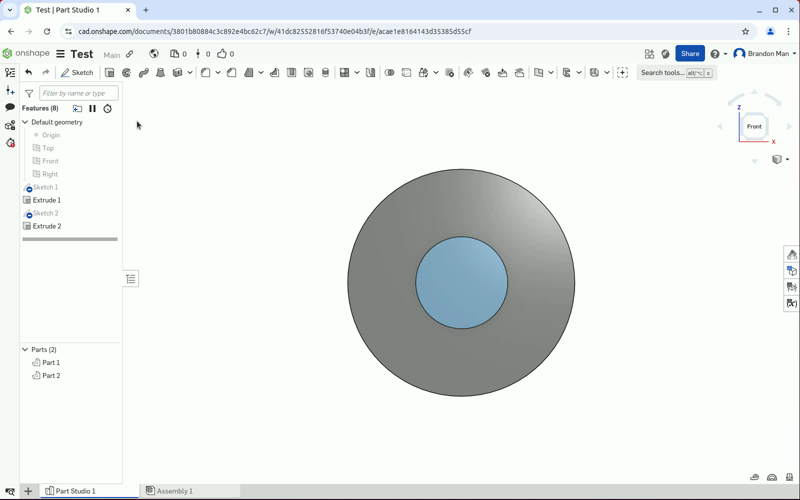
key(shift+7)
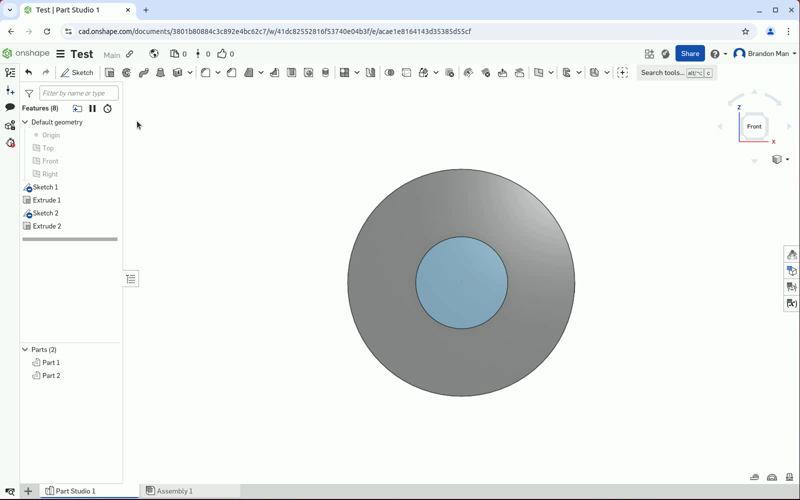
key(left, 2)
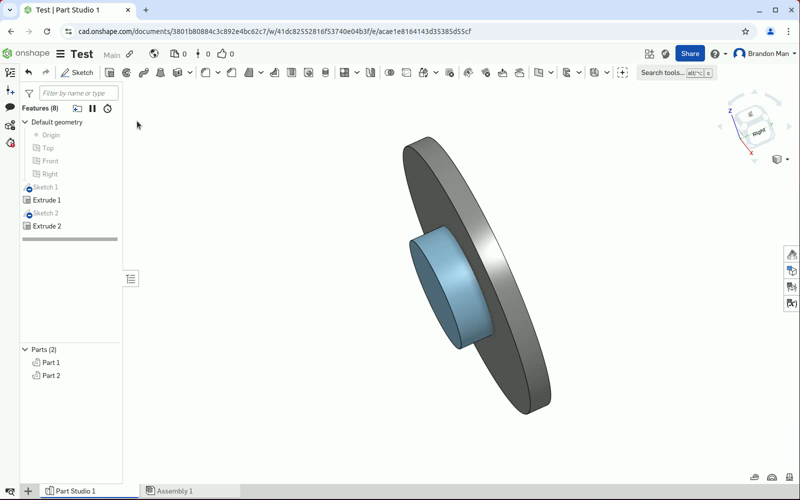
key(down, 2)
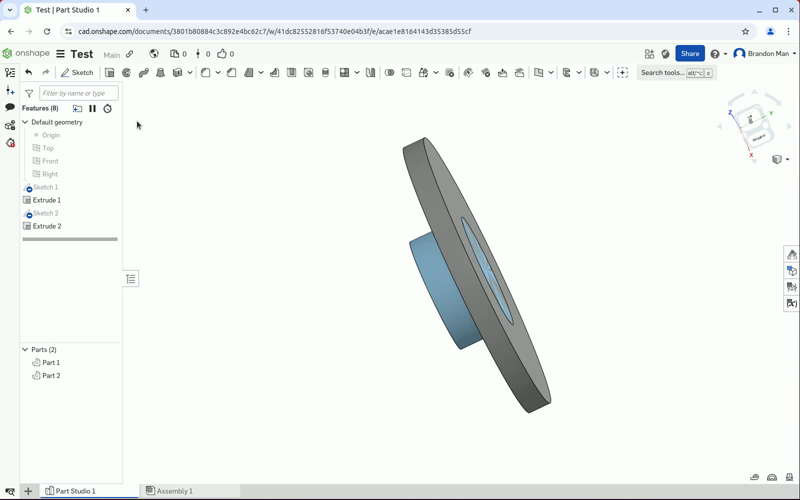
key(up, 2)
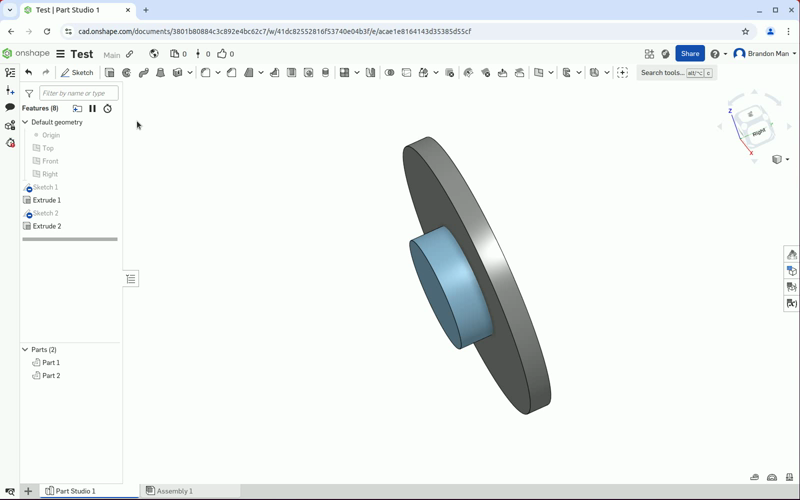
key(right, 2)
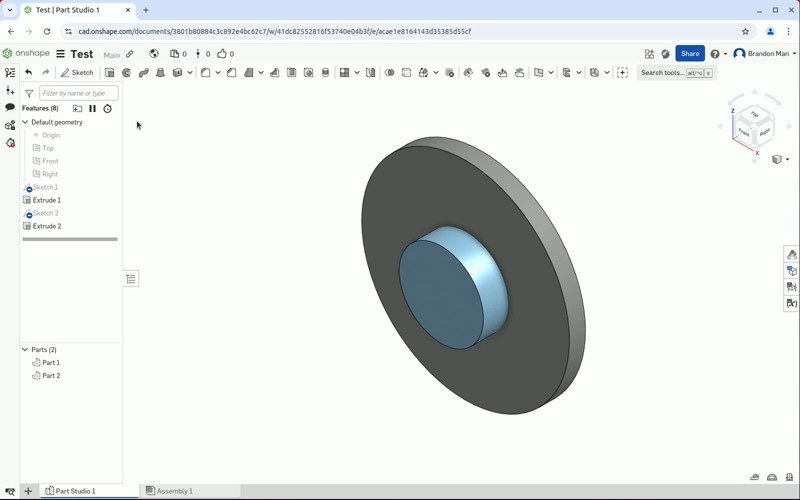
mouse_move(73, 189)
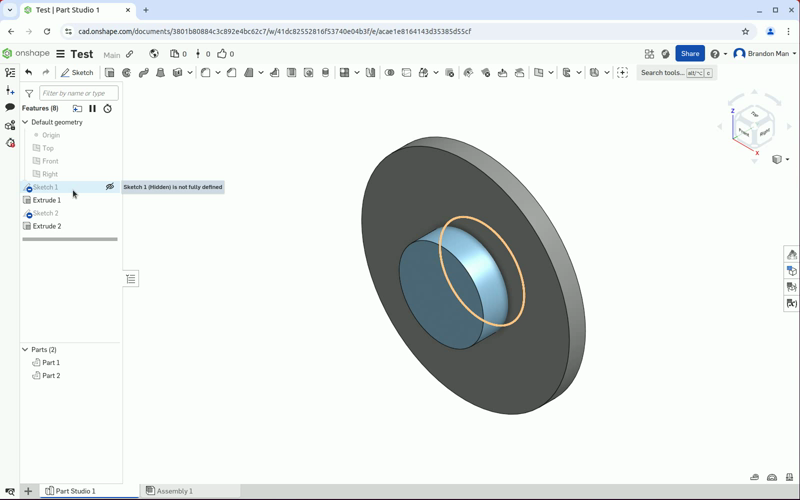
click(73, 189)